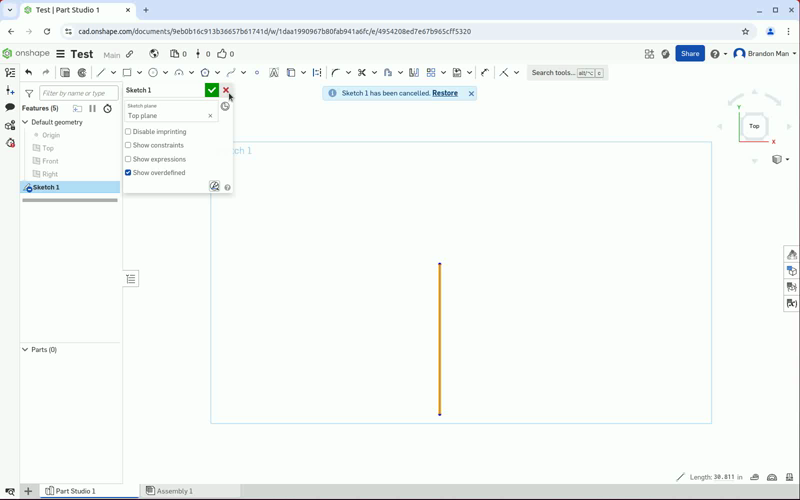
key(shift+h)
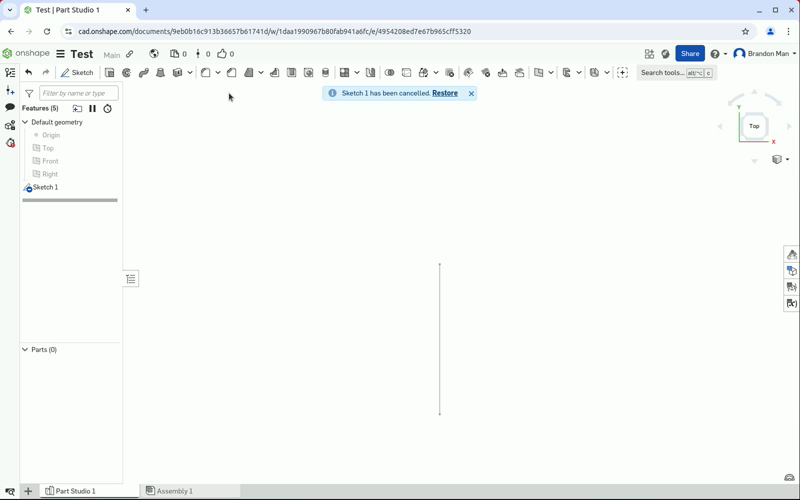
mouse_move(73, 352)
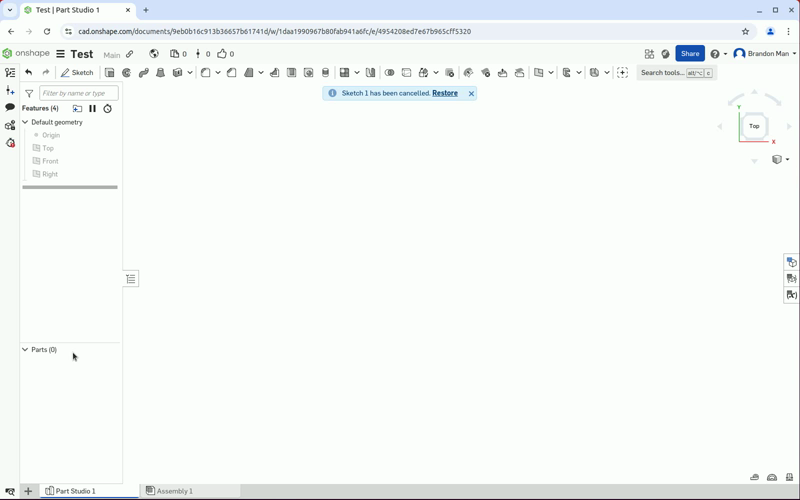
key(y)
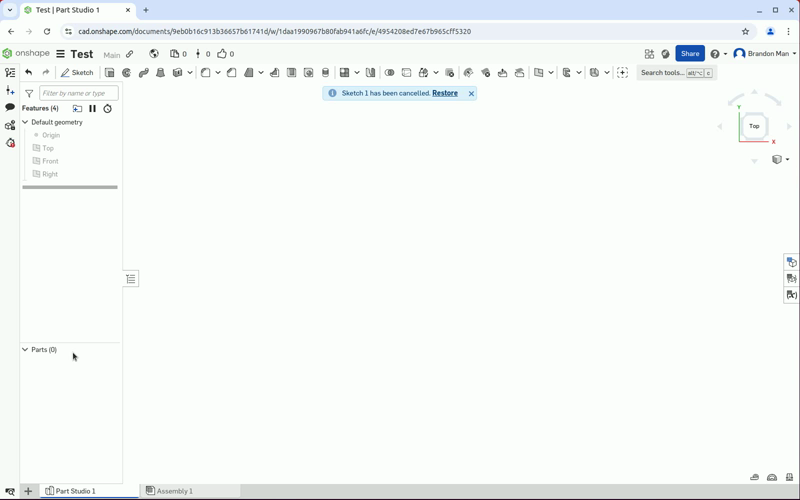
key(shift+p)
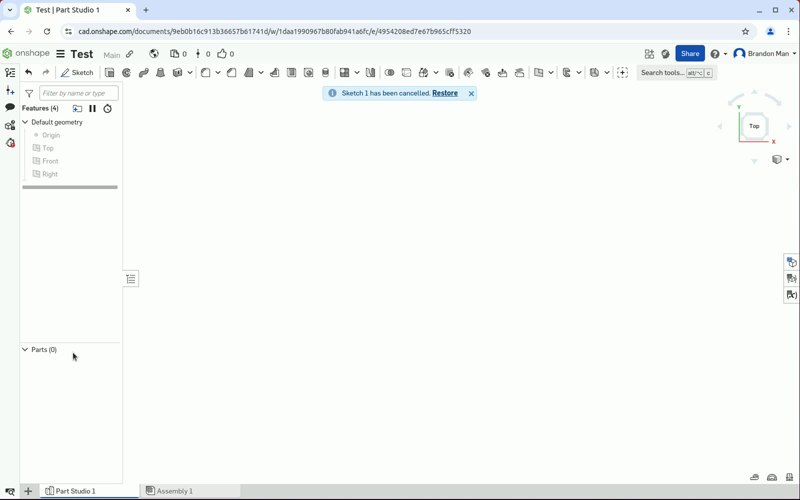
key(space)
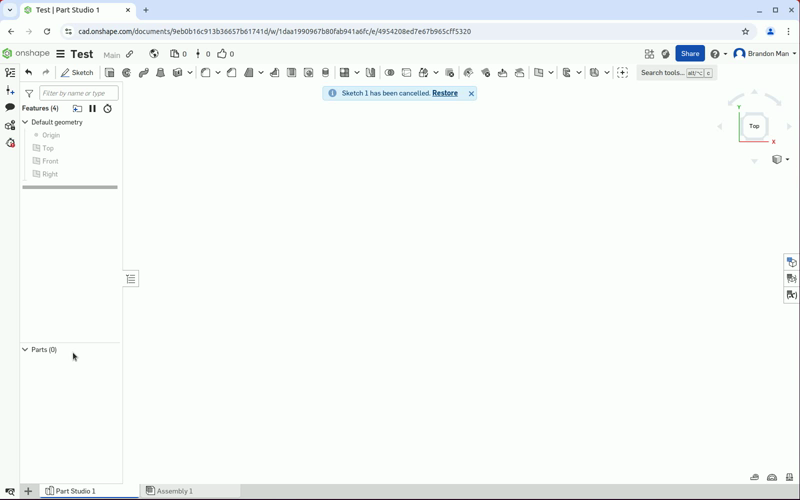
key_down(shift)
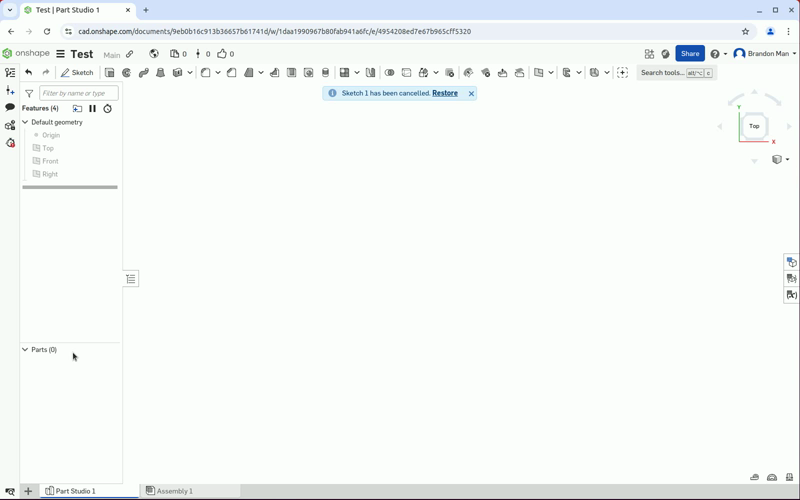
key(up)
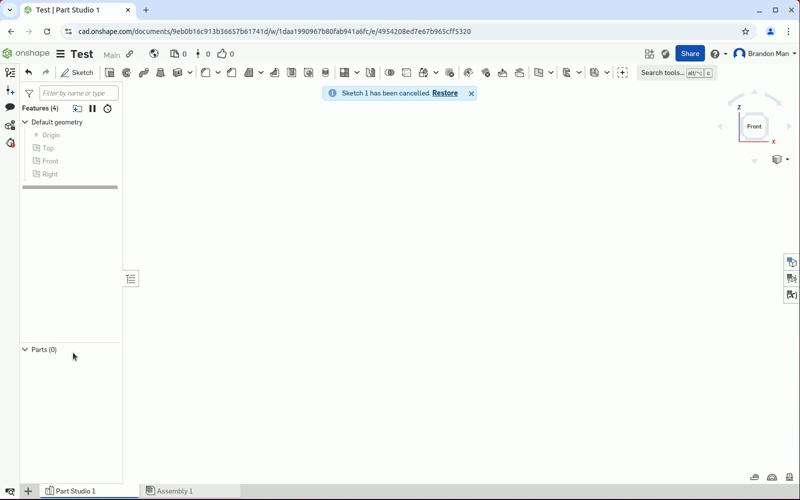
key_up(shift)
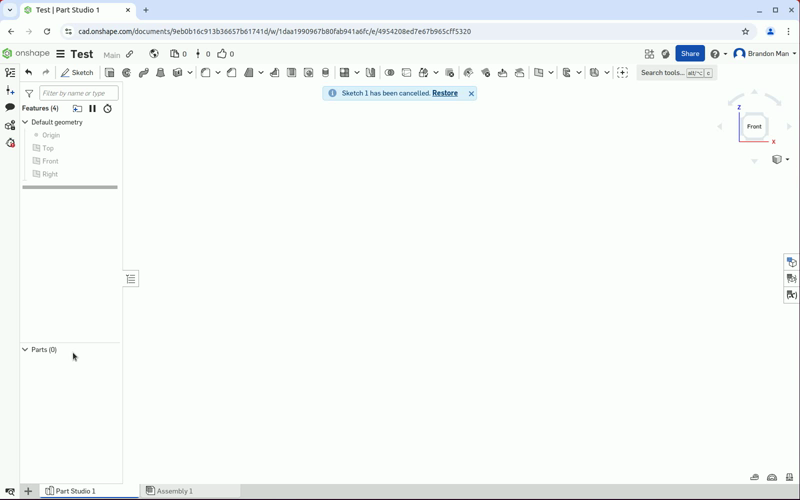
key(space)
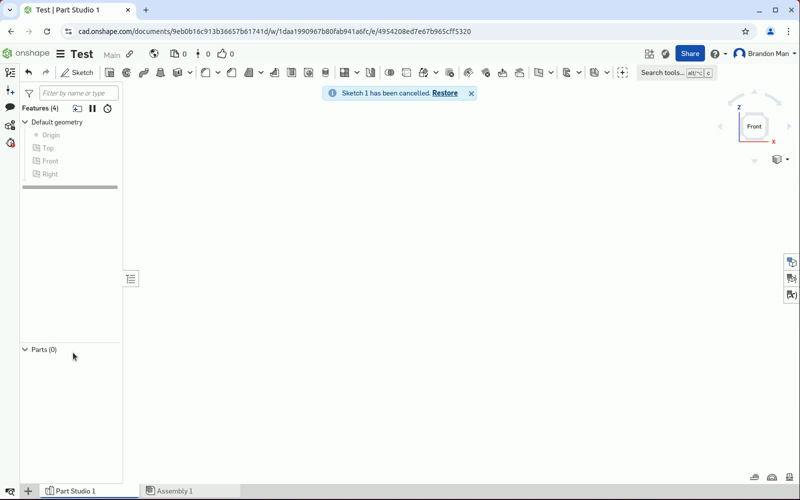
key_down(shift)
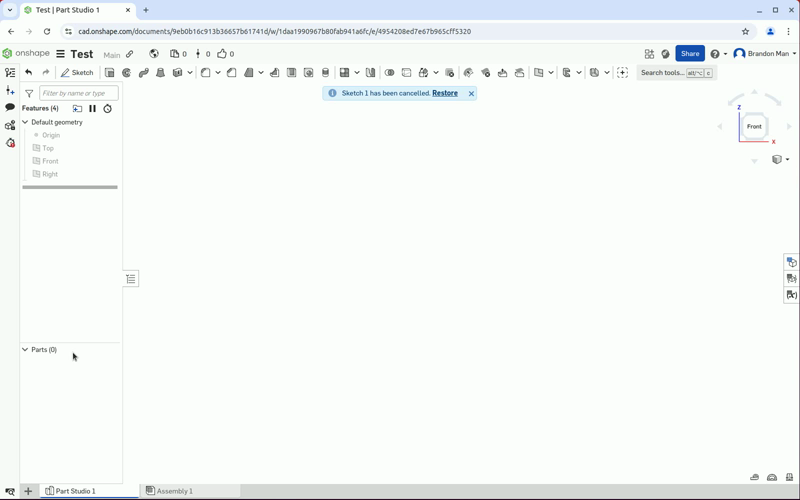
key(left)
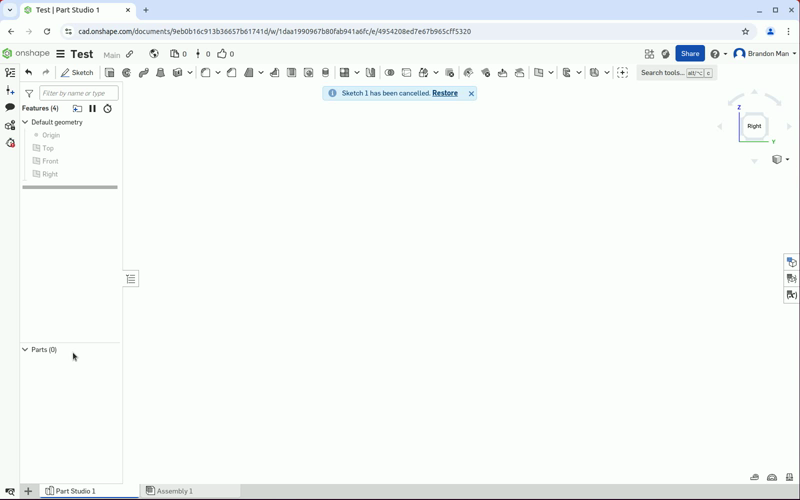
key_up(shift)
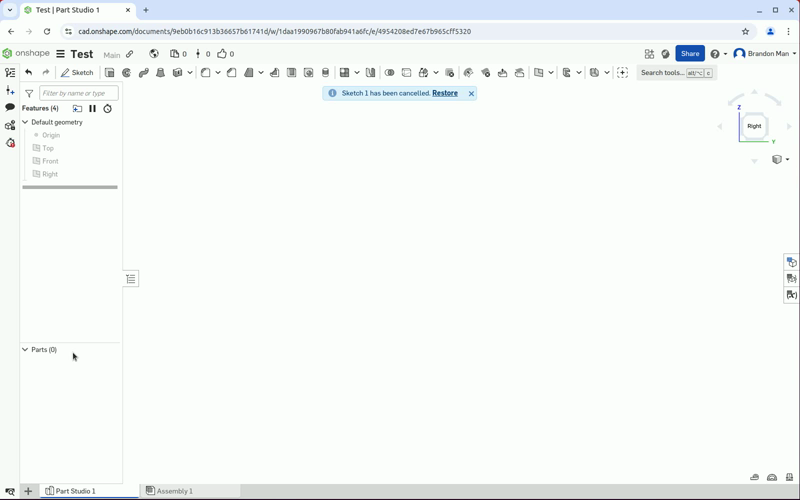
mouse_move(73, 352)
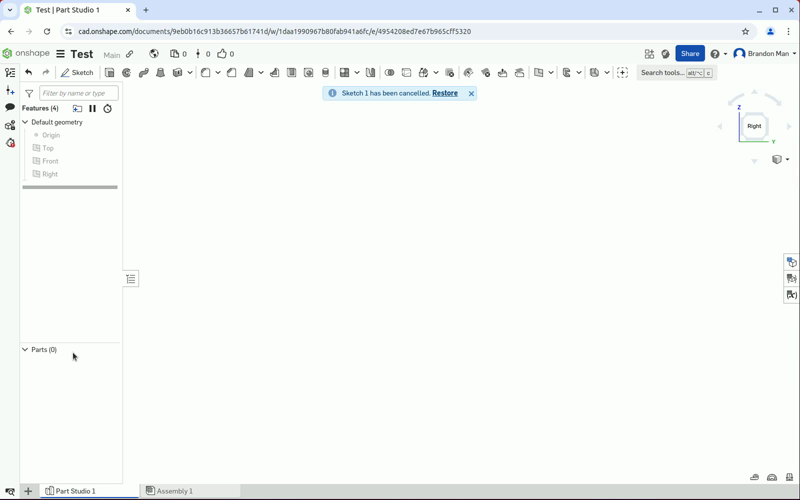
key(shift+y)
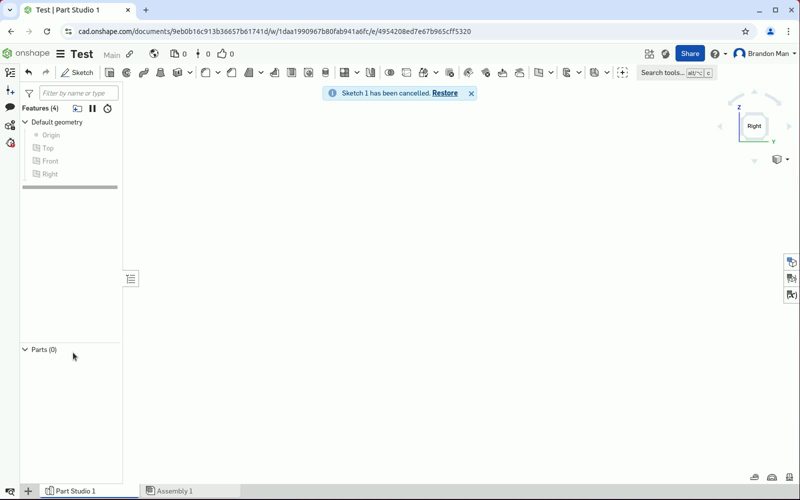
key(shift+s)
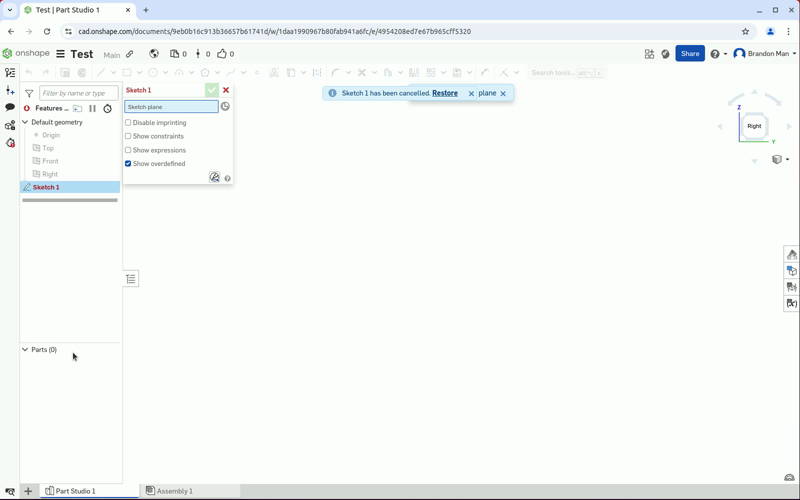
mouse_move(73, 176)
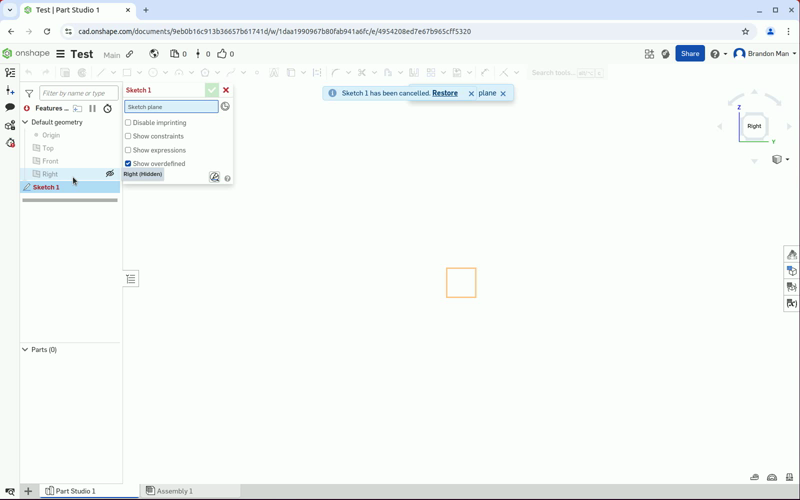
click(73, 176)
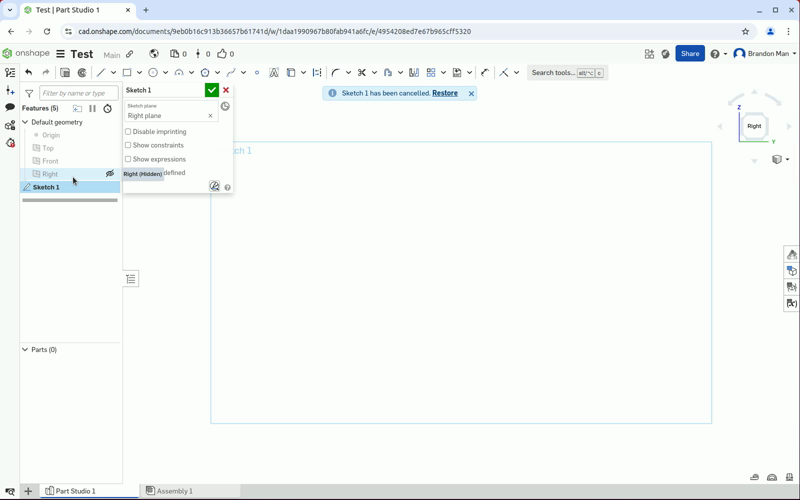
mouse_move(73, 352)
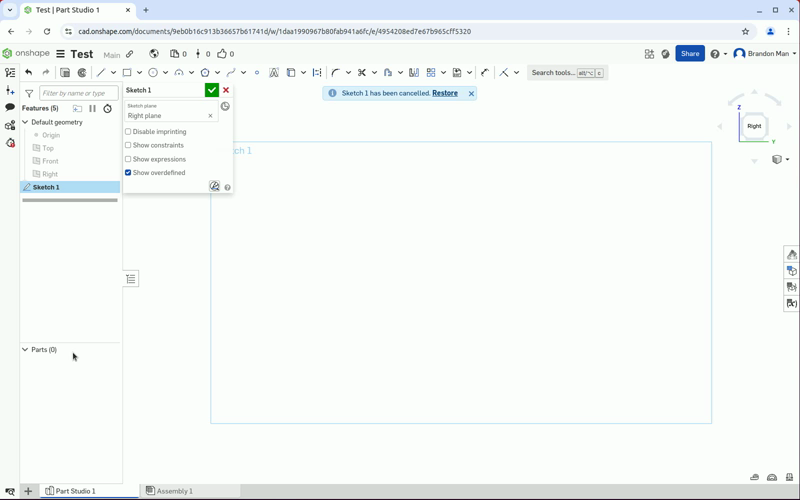
key(y)
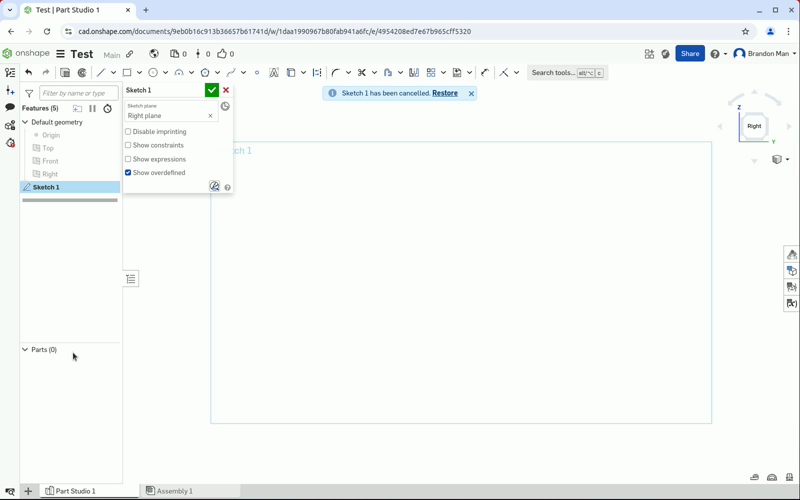
key(c)
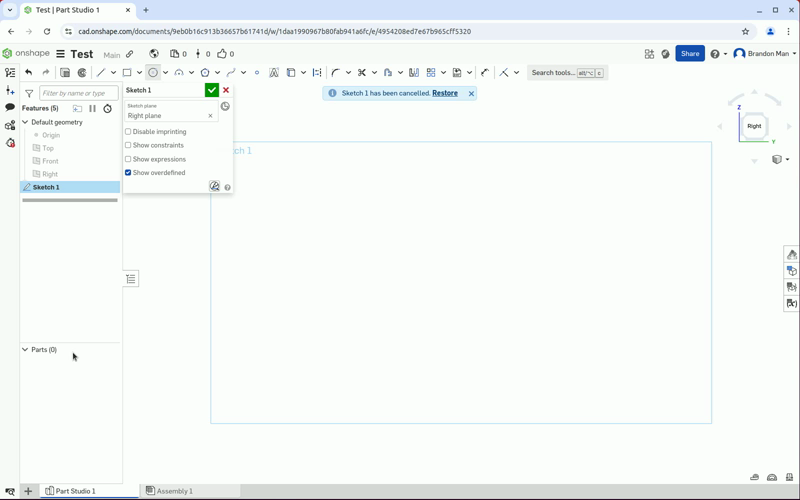
key_down(shift)
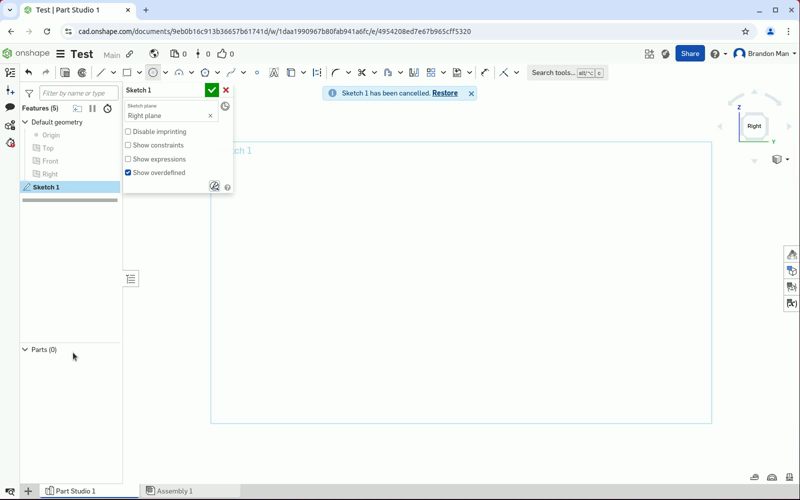
mouse_move(461, 282)
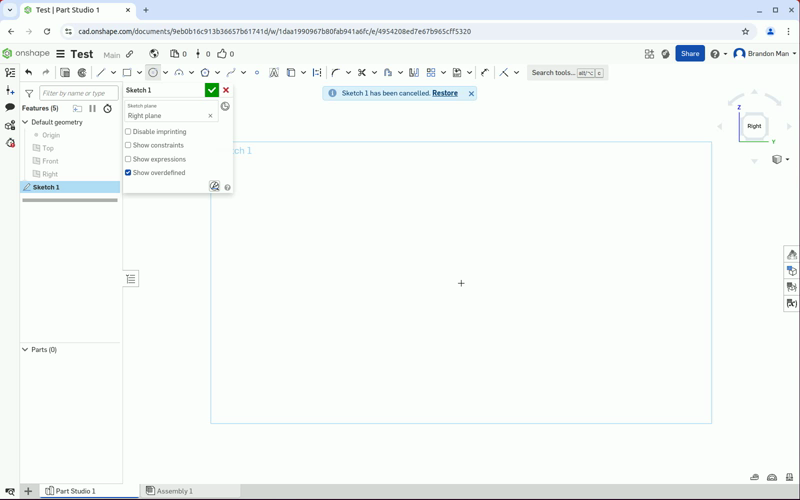
click(461, 282)
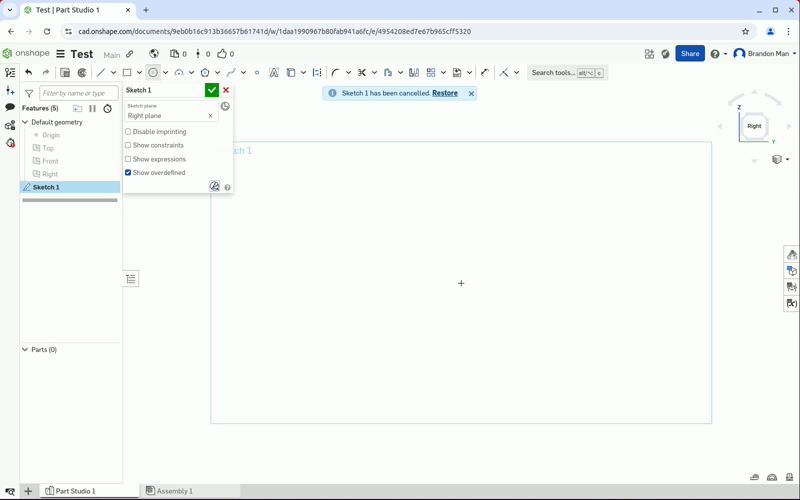
key_up(shift)
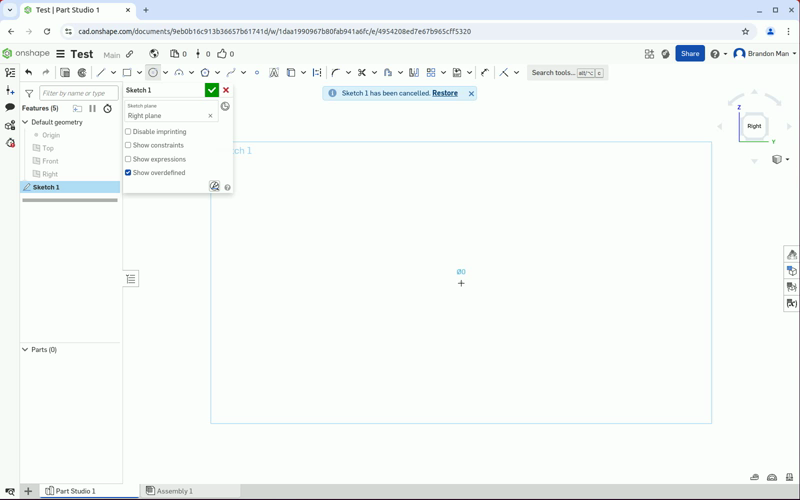
mouse_move(487, 282)
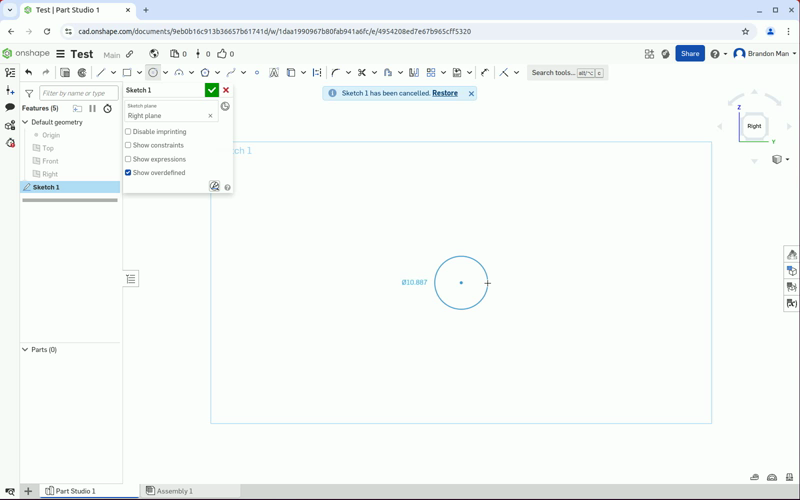
click(487, 282)
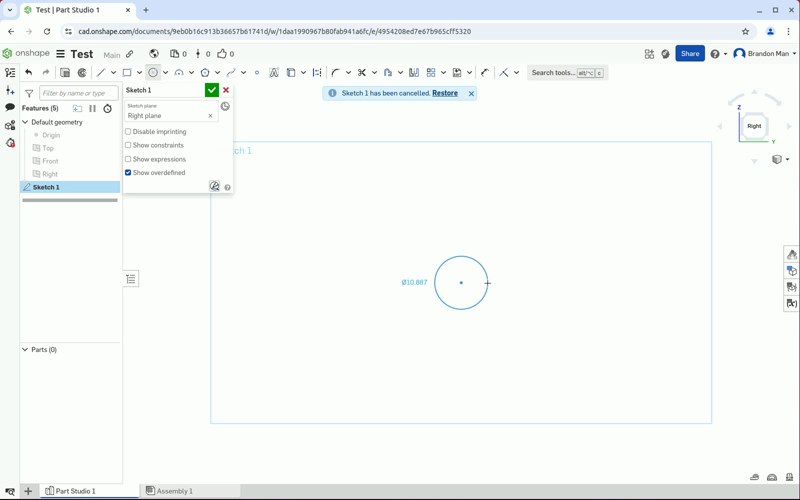
key(esc)
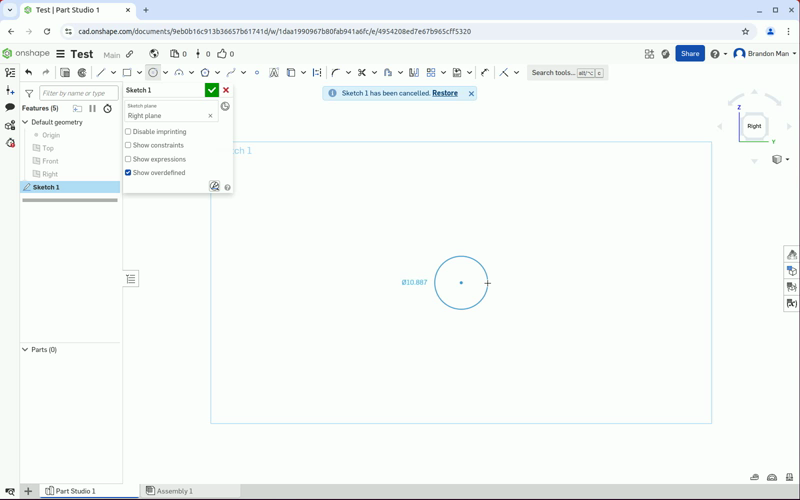
mouse_move(438, 282)
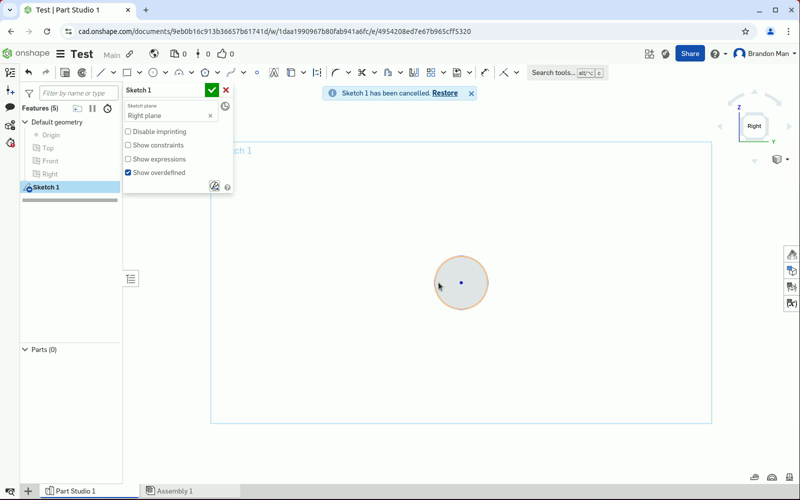
click(438, 282)
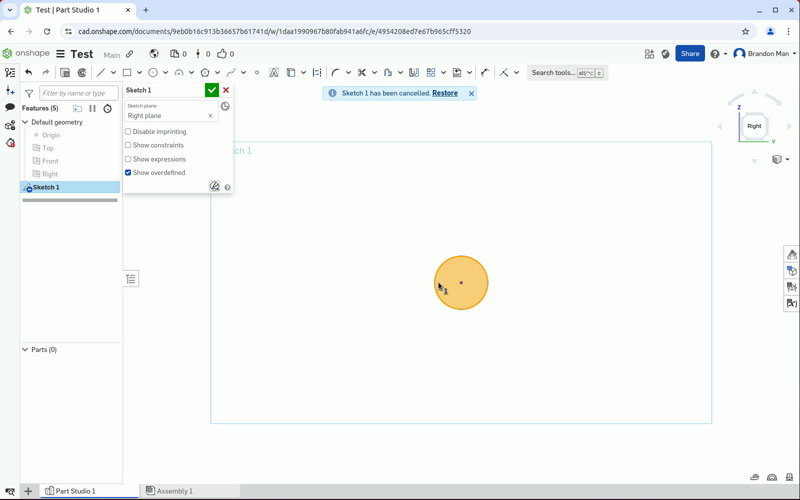
mouse_move(73, 352)
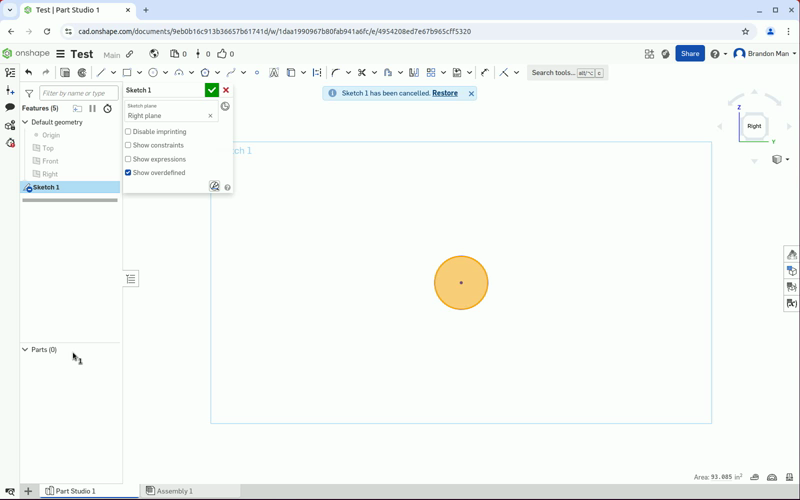
key(shift+y)
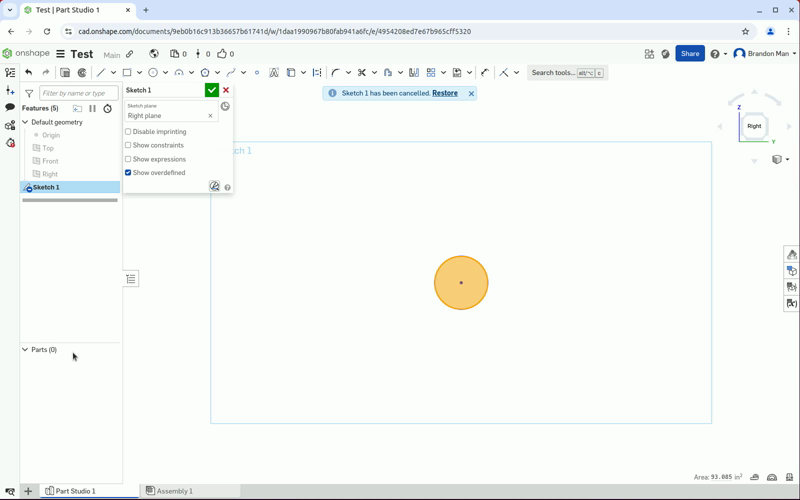
key(shift+e)
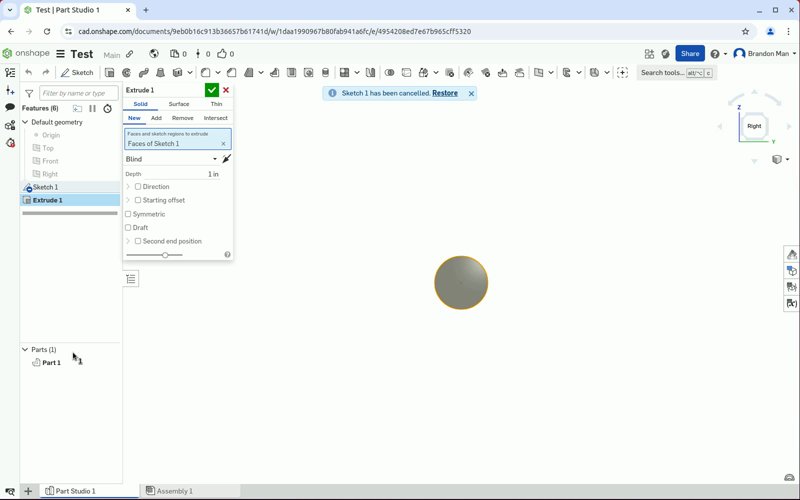
mouse_move(143, 106)
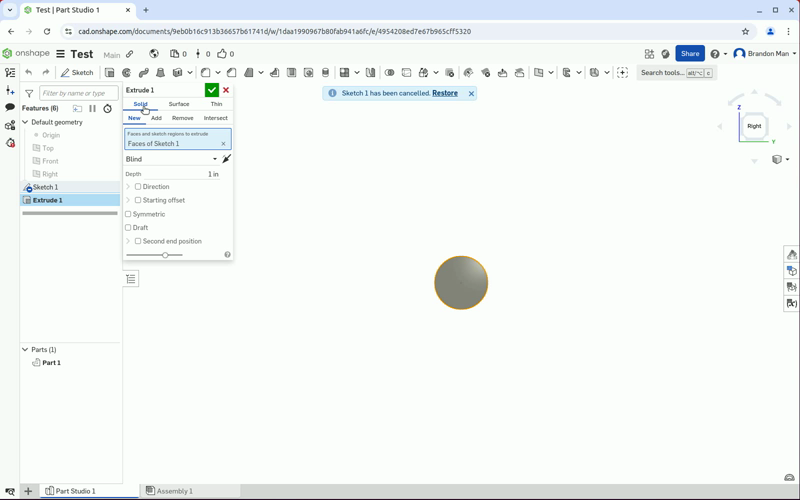
click(143, 106)
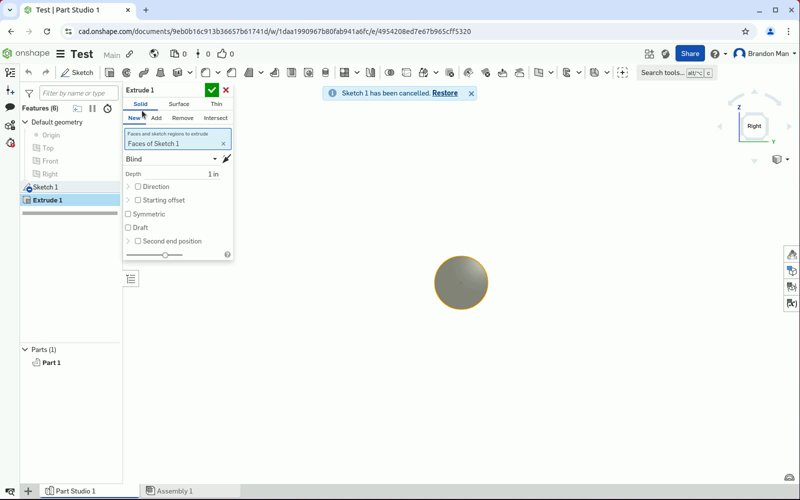
mouse_move(137, 120)
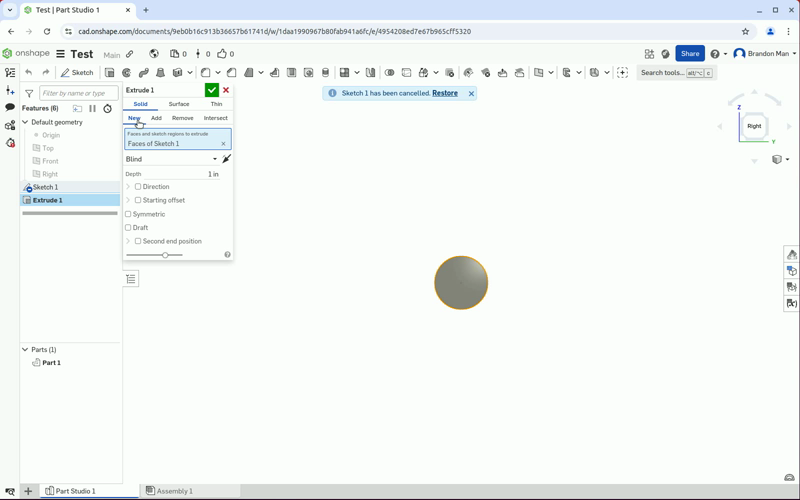
click(137, 120)
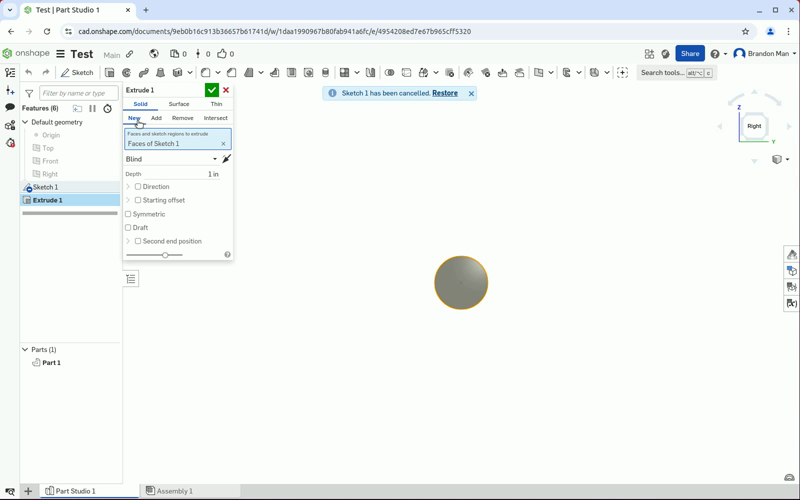
key(tab, 4)
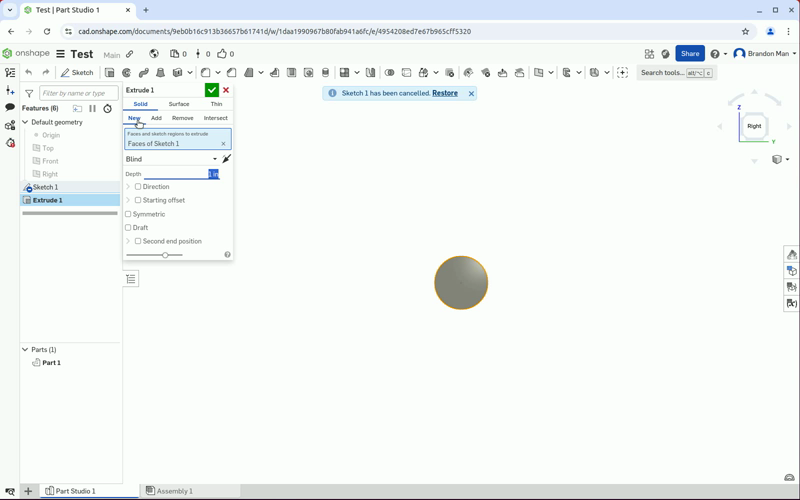
text(23.108)
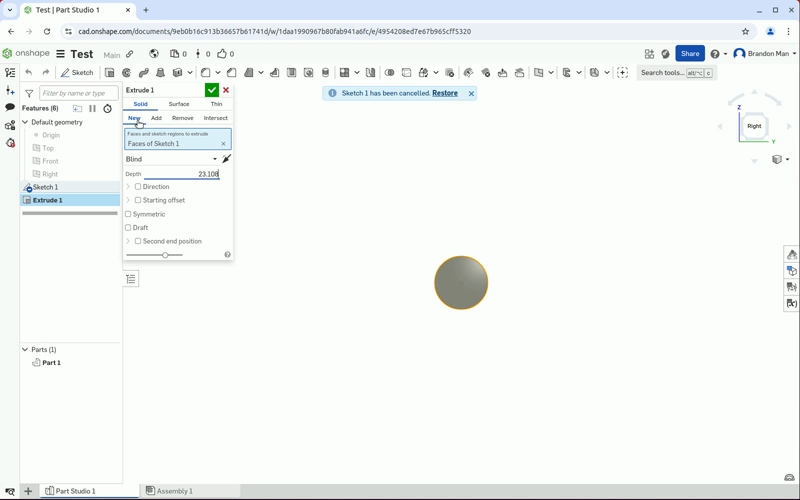
key(enter)
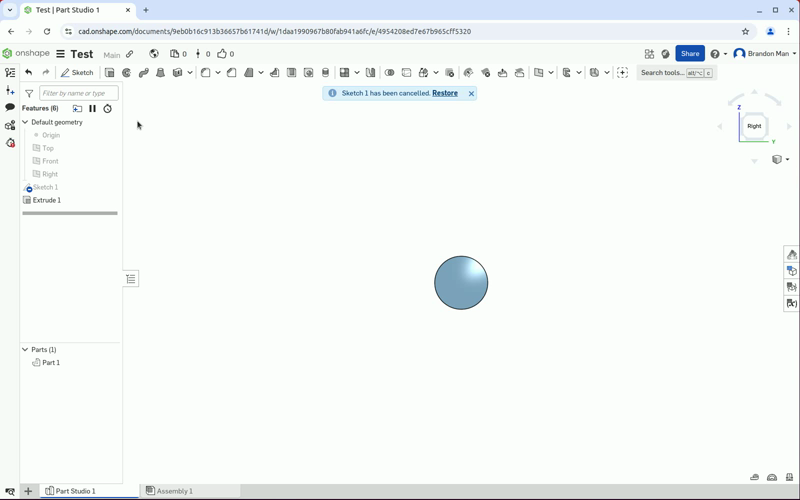
key(shift+h)
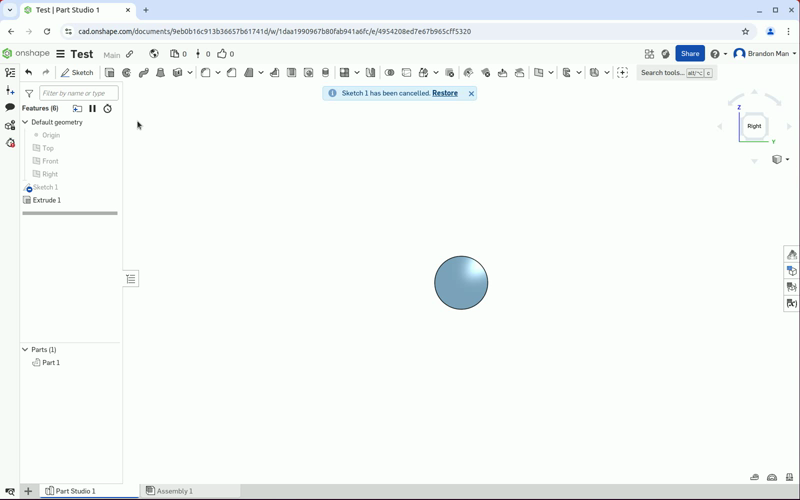
key(shift+h)
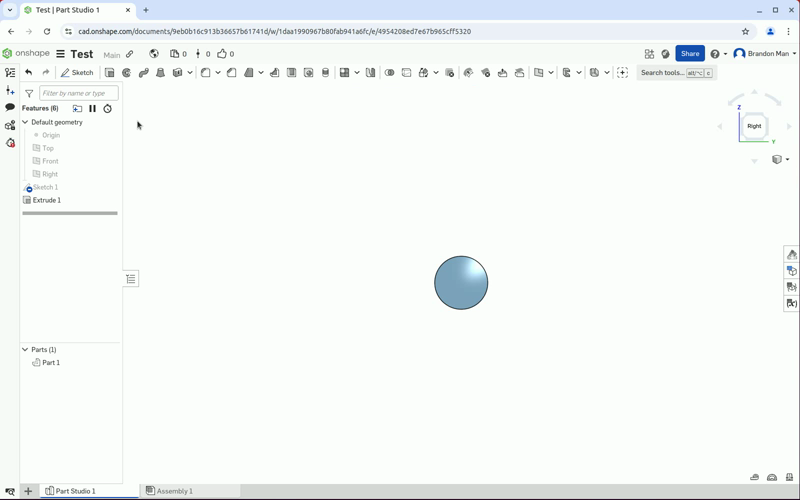
mouse_move(73, 189)
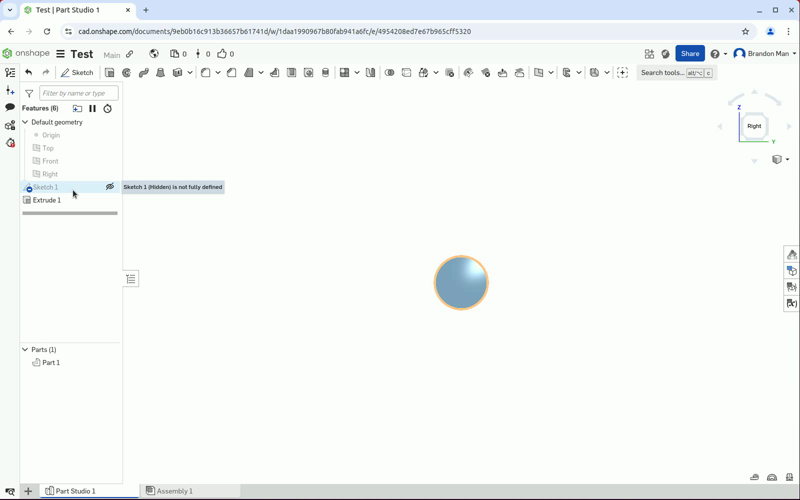
click(73, 189)
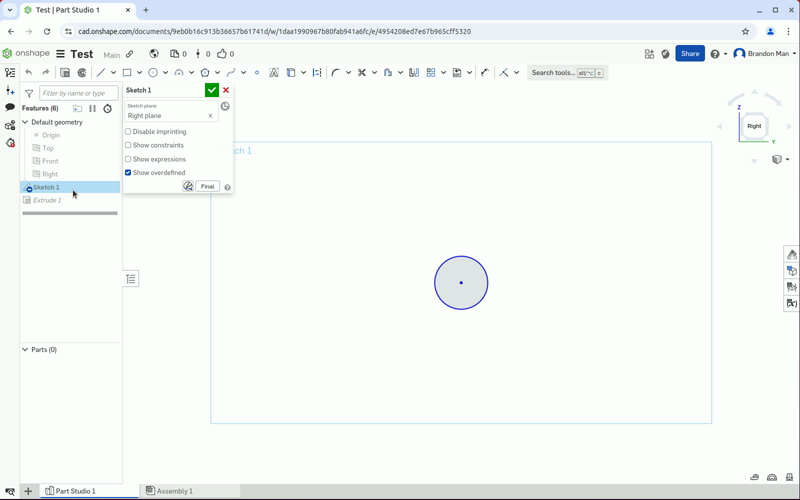
mouse_move(229, 92)
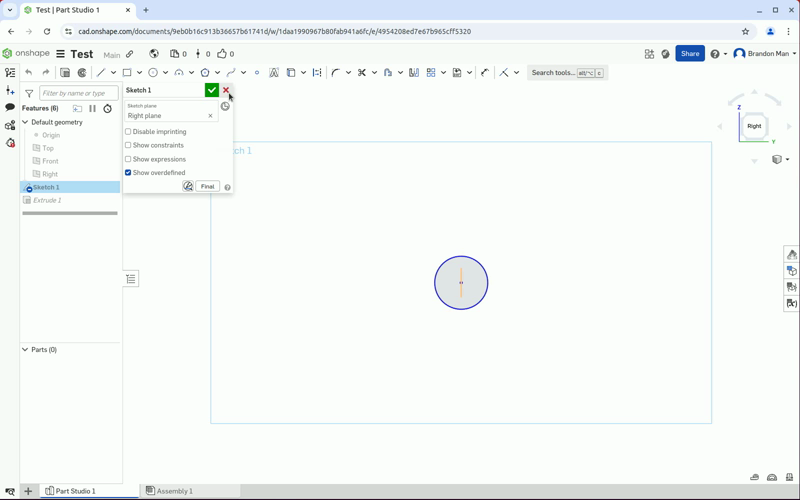
click(229, 92)
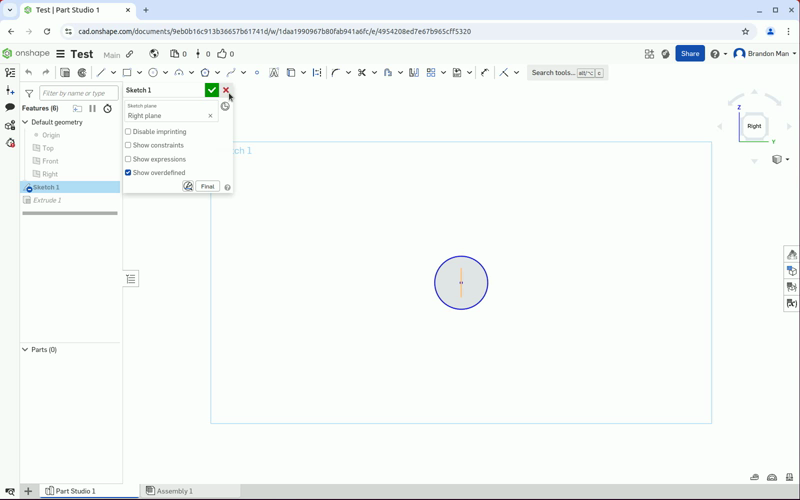
key(shift+s)
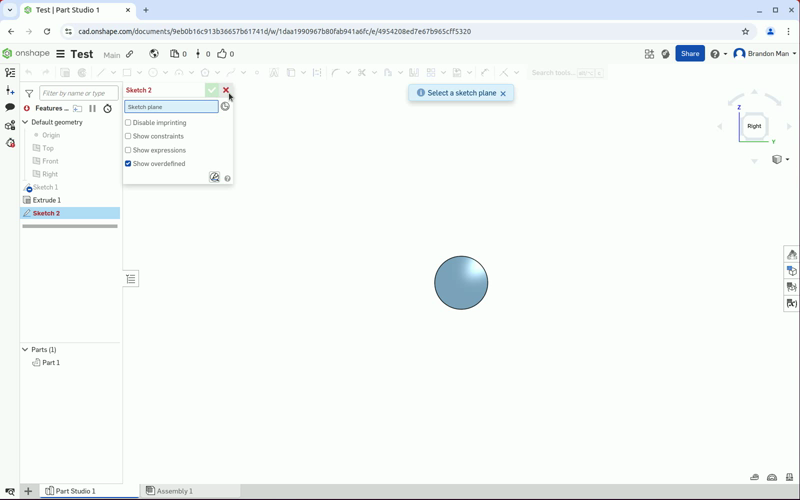
mouse_move(73, 176)
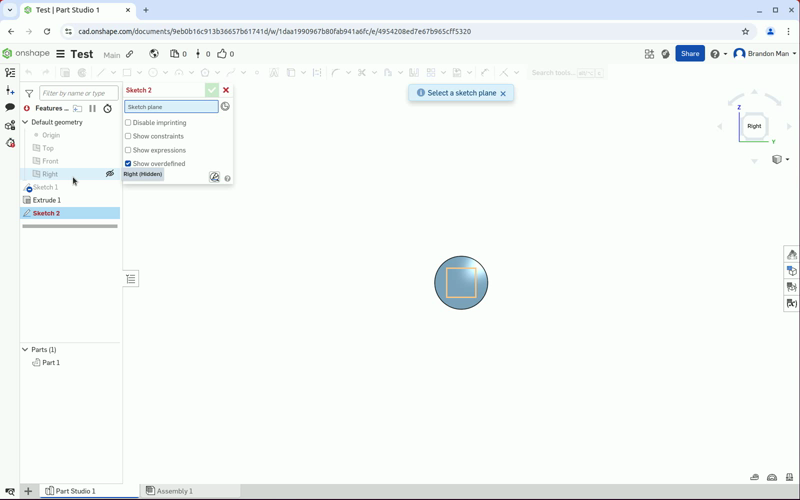
click(73, 176)
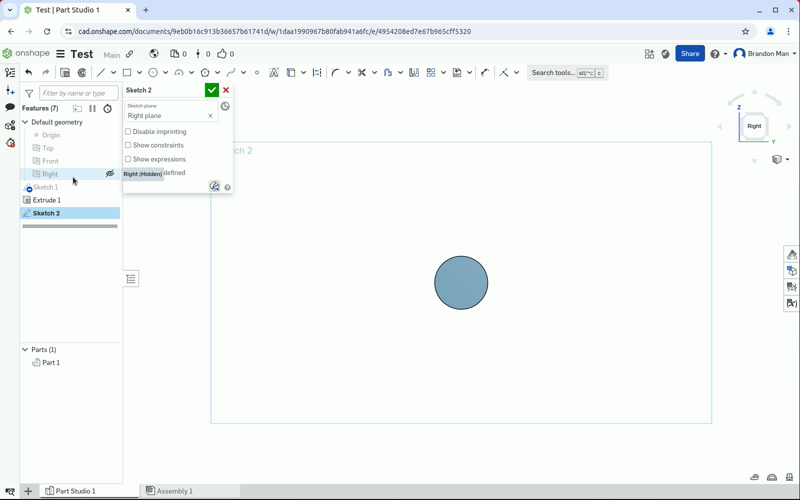
mouse_move(73, 352)
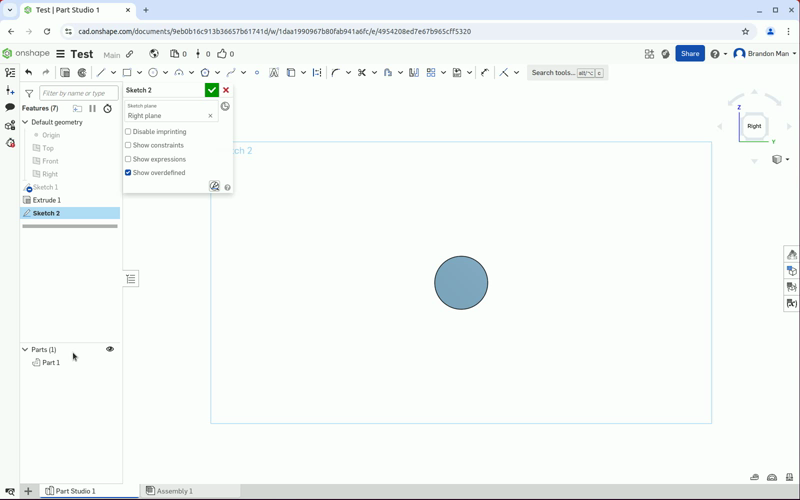
key(y)
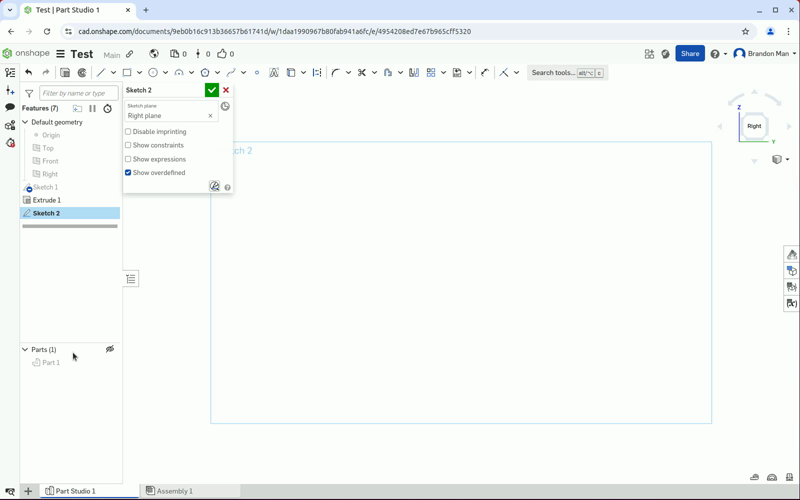
key(c)
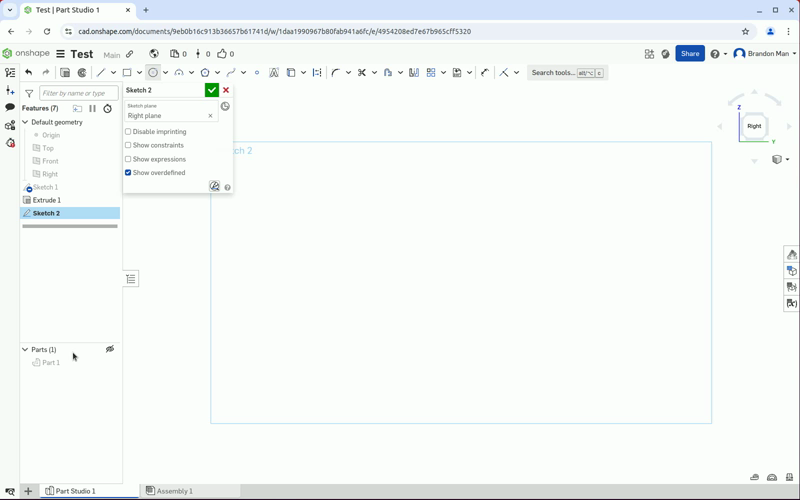
key_down(shift)
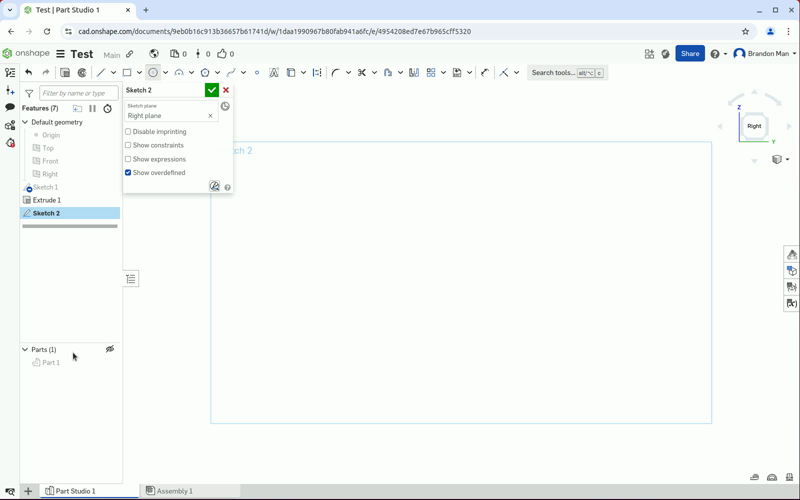
mouse_move(461, 282)
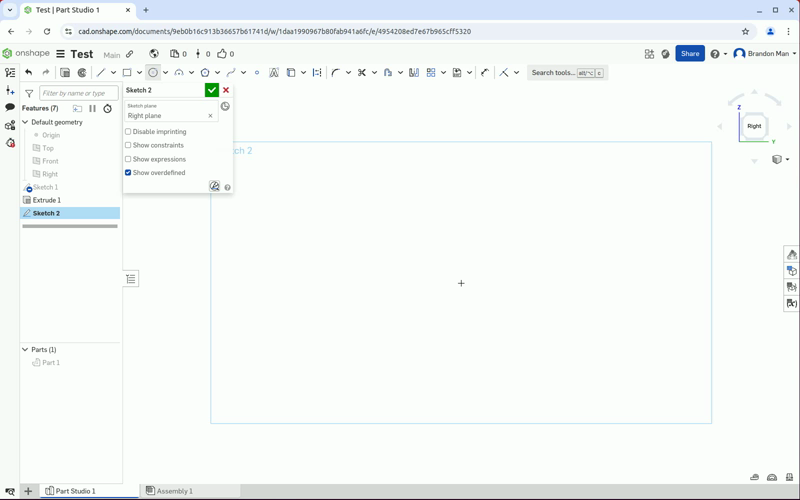
click(461, 282)
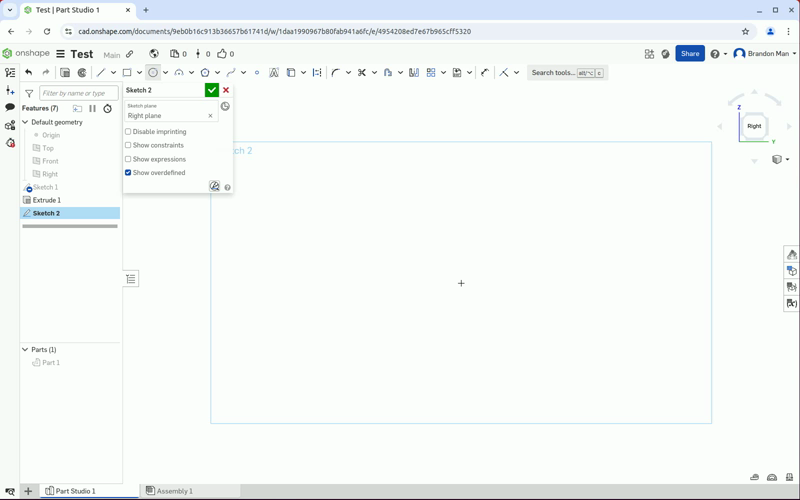
key_up(shift)
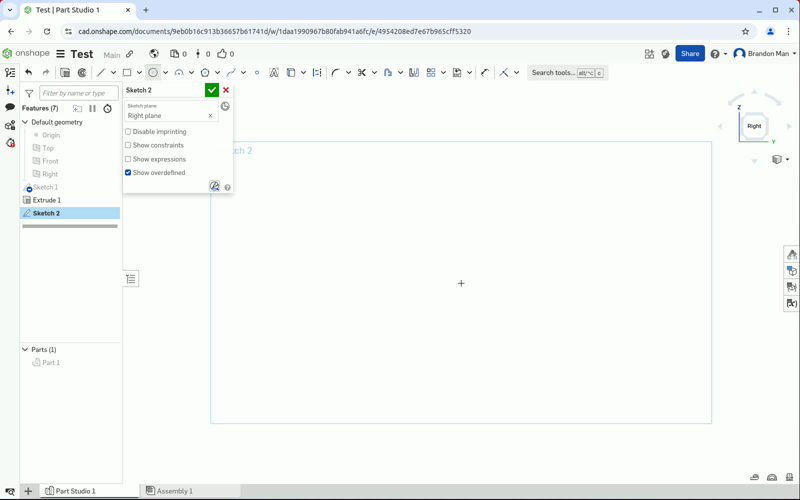
mouse_move(512, 282)
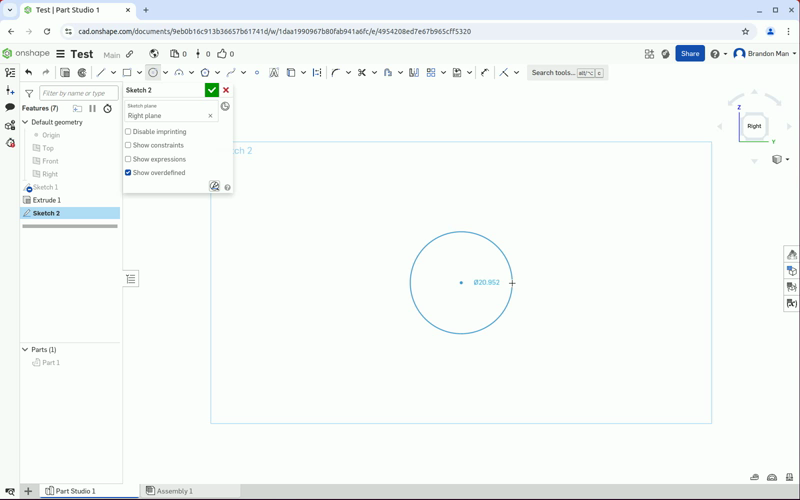
click(512, 282)
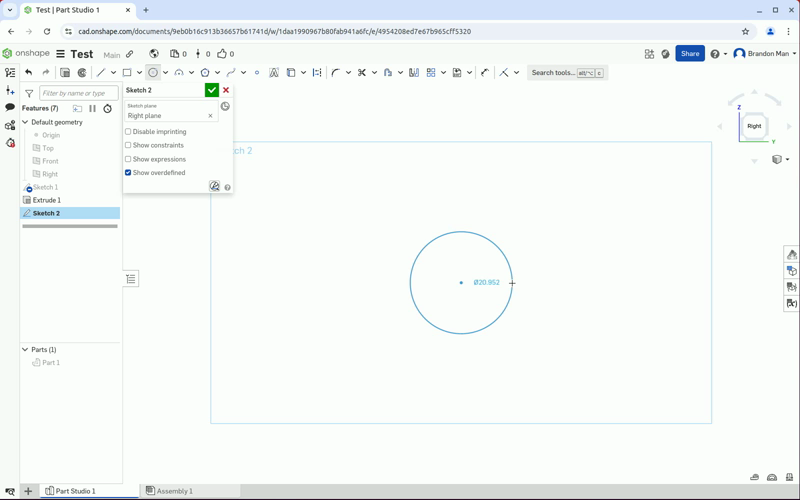
key(esc)
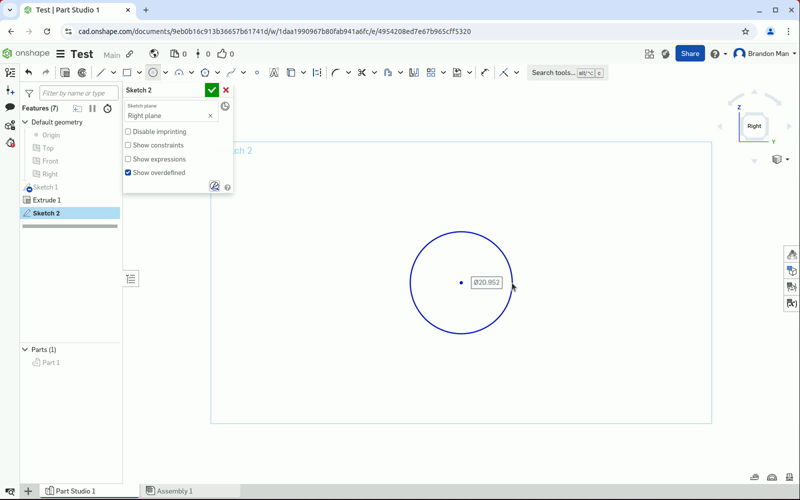
mouse_move(467, 313)
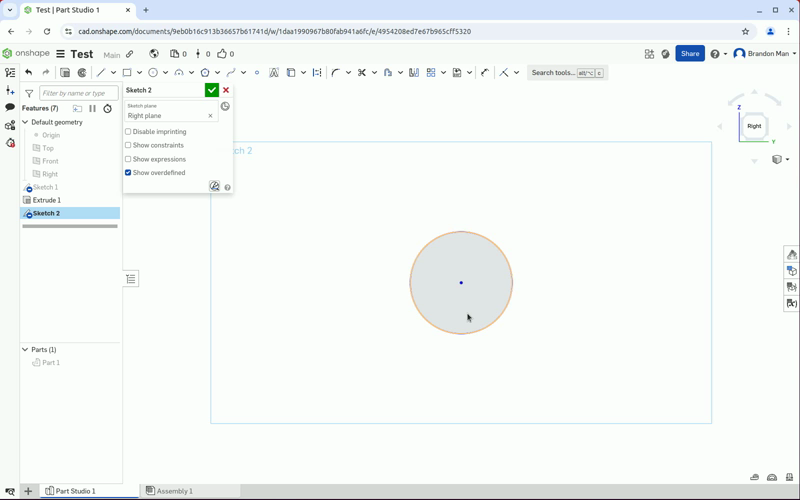
click(467, 313)
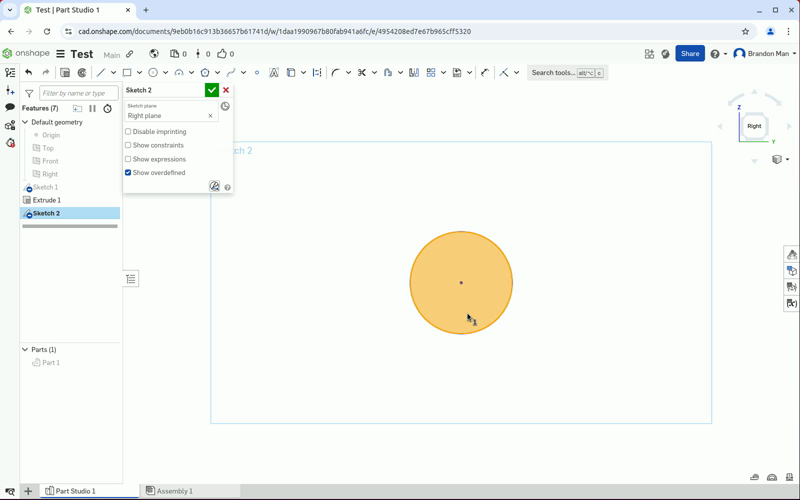
mouse_move(73, 352)
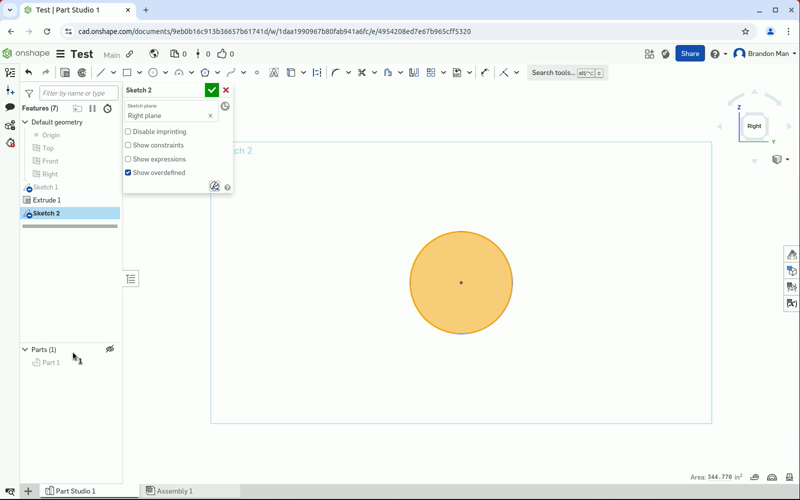
key(shift+y)
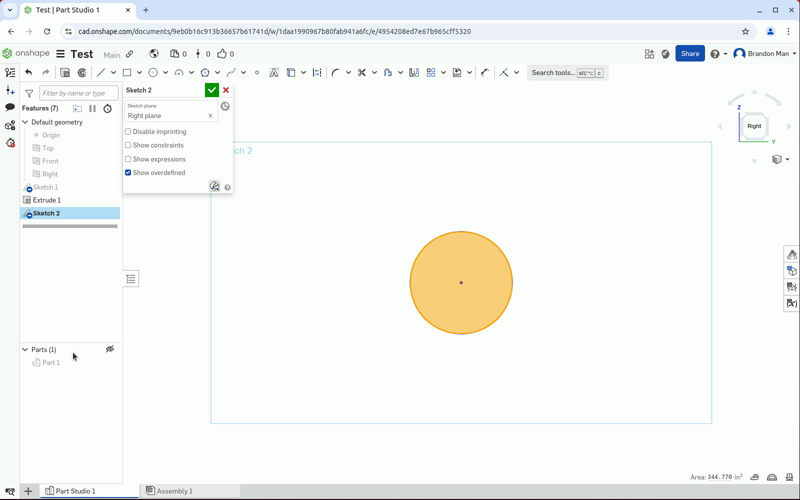
key(shift+e)
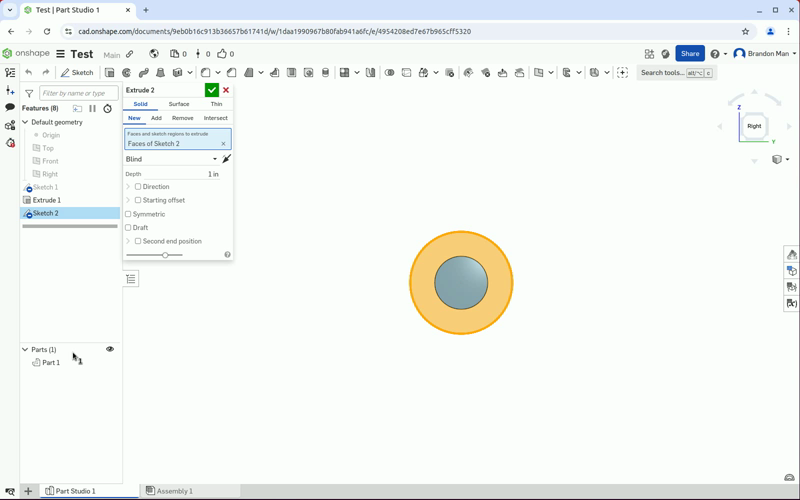
mouse_move(143, 106)
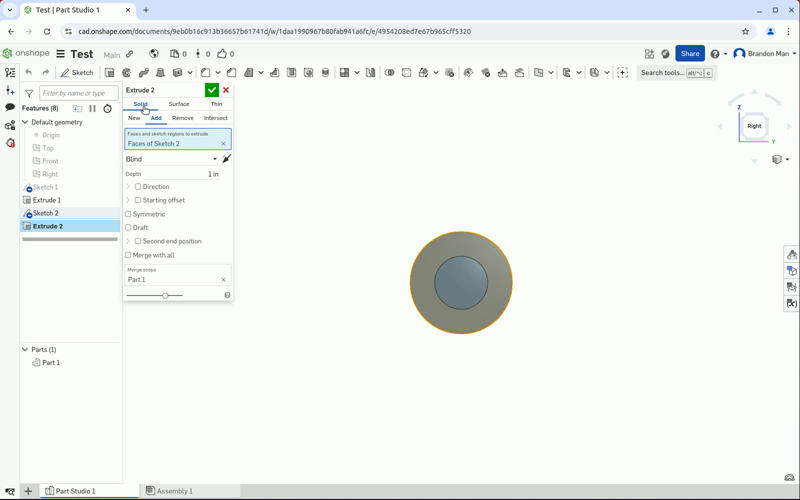
click(143, 106)
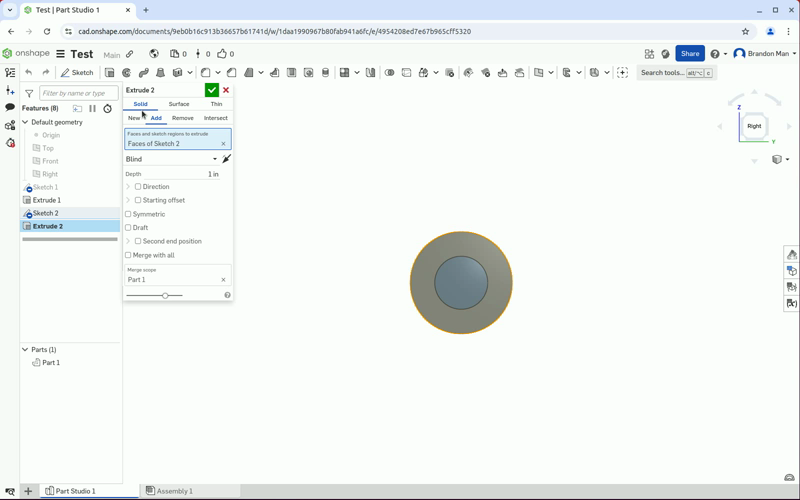
mouse_move(137, 120)
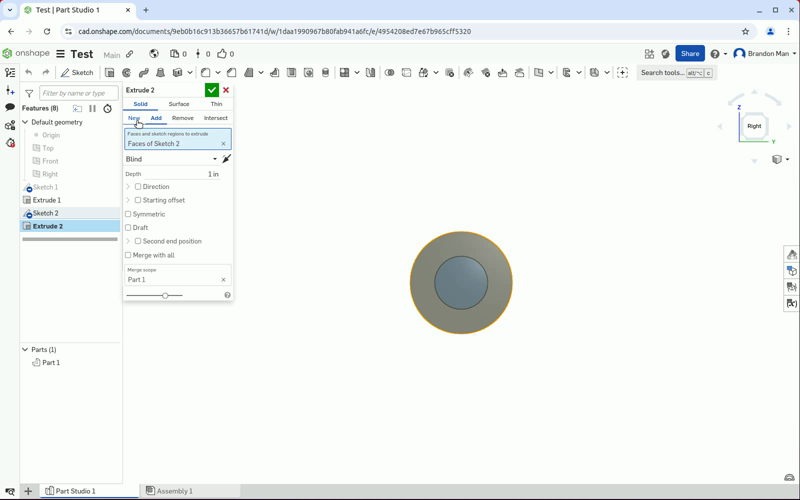
click(137, 120)
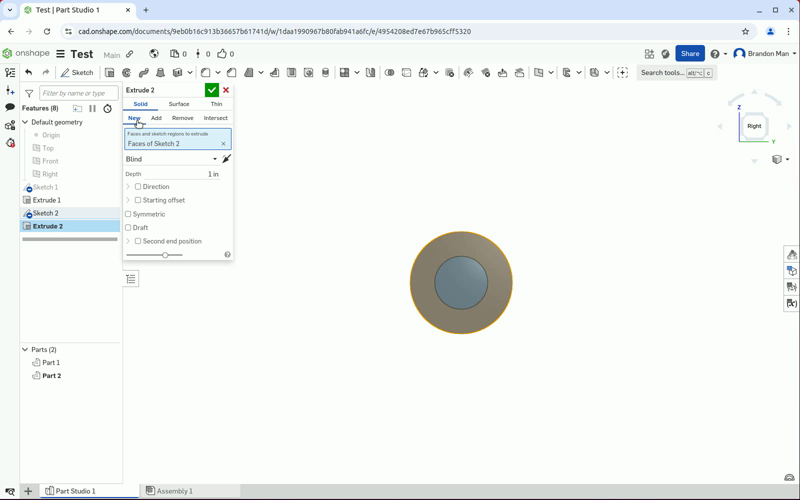
key(tab, 4)
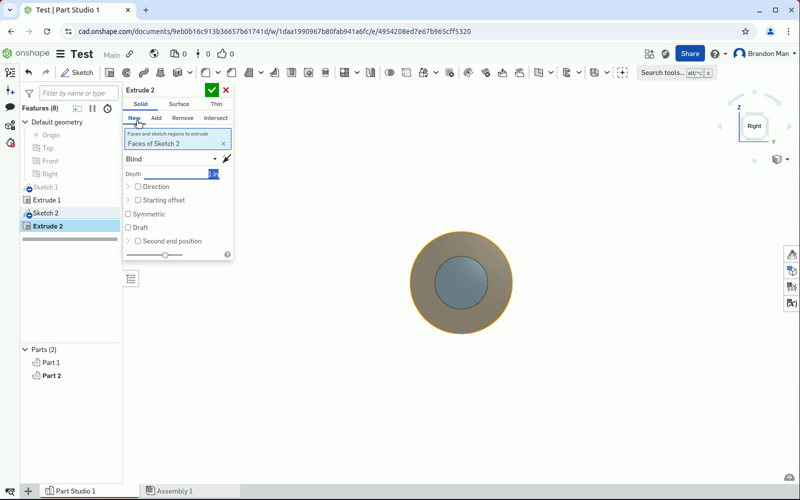
text(23.108)
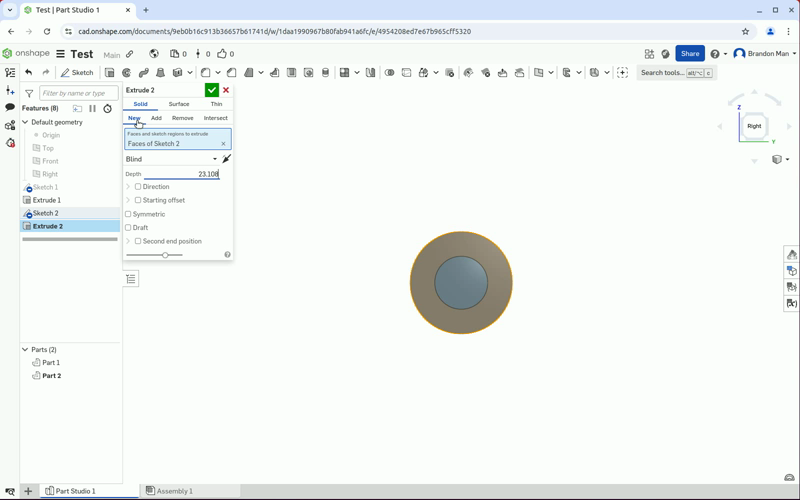
key(enter)
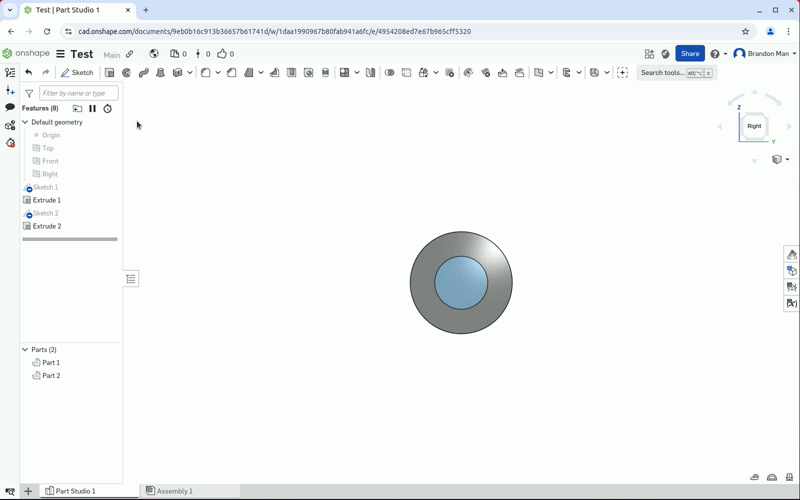
key(shift+h)
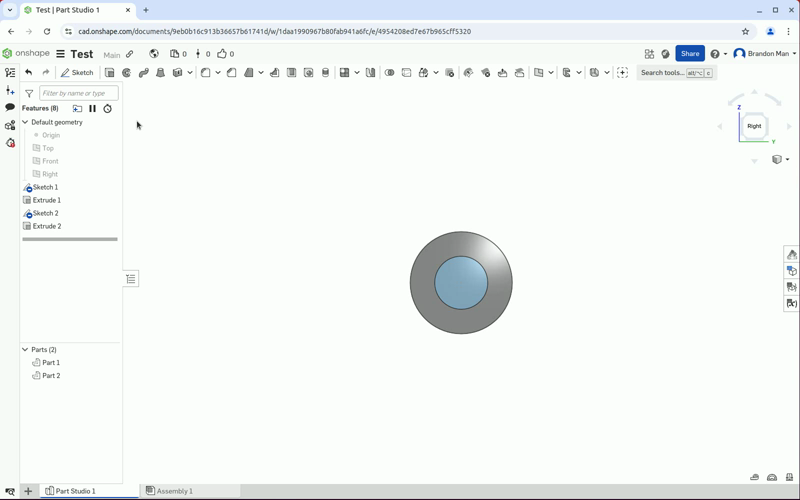
key(shift+h)
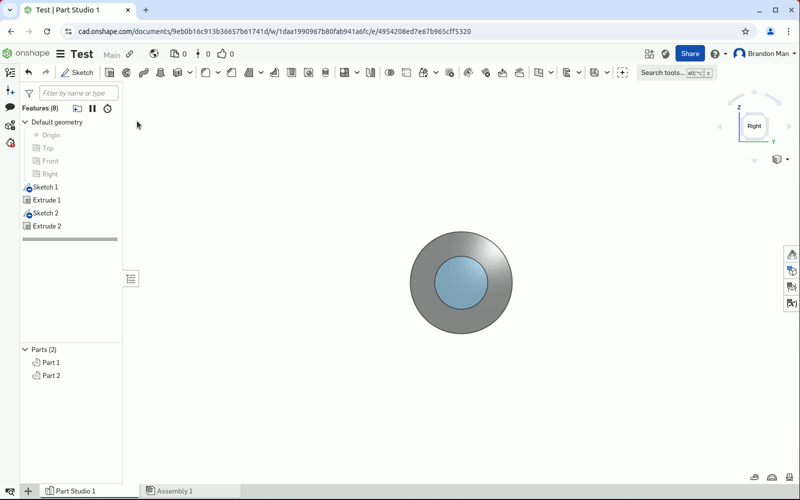
key(shift+7)
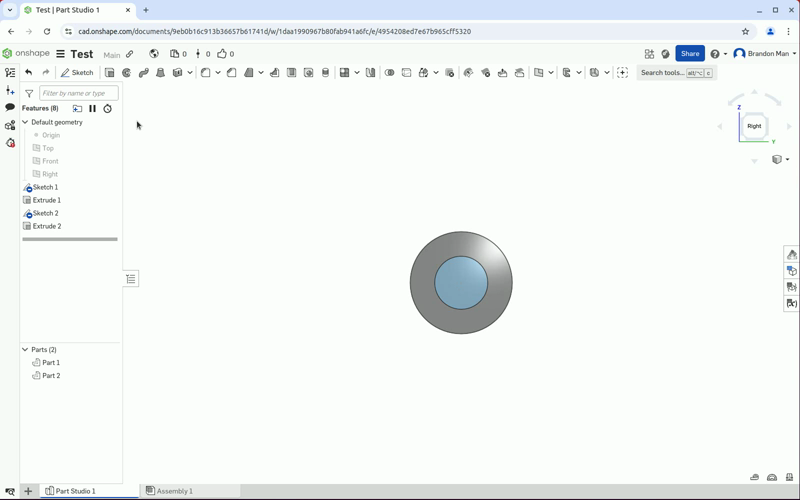
key(right, 2)
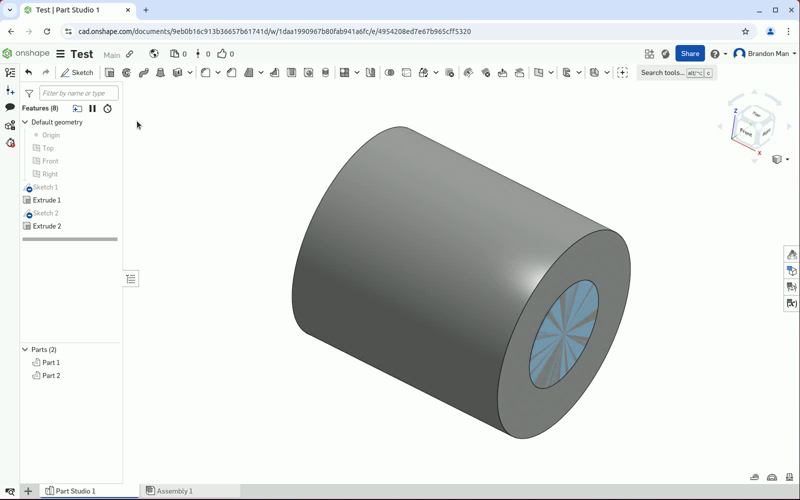
key(down, 2)
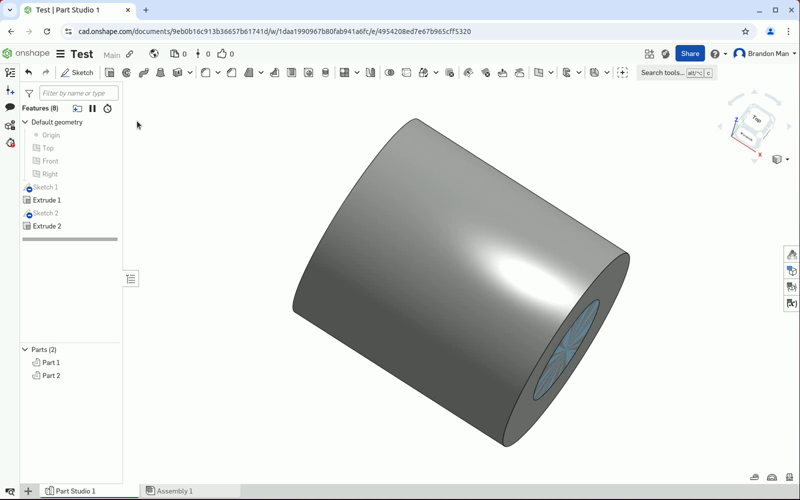
key(up, 2)
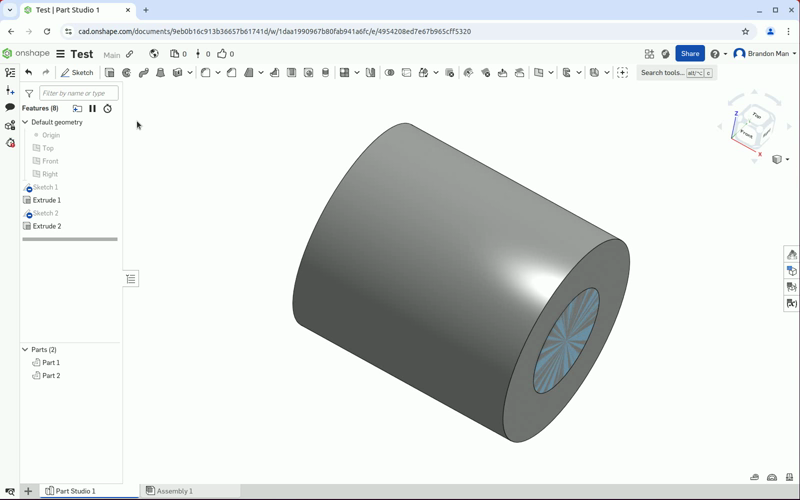
key(left, 2)
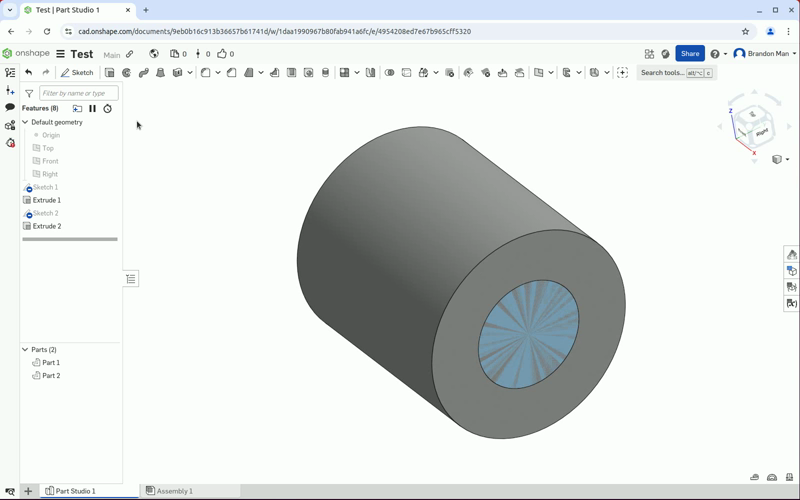
mouse_move(73, 189)
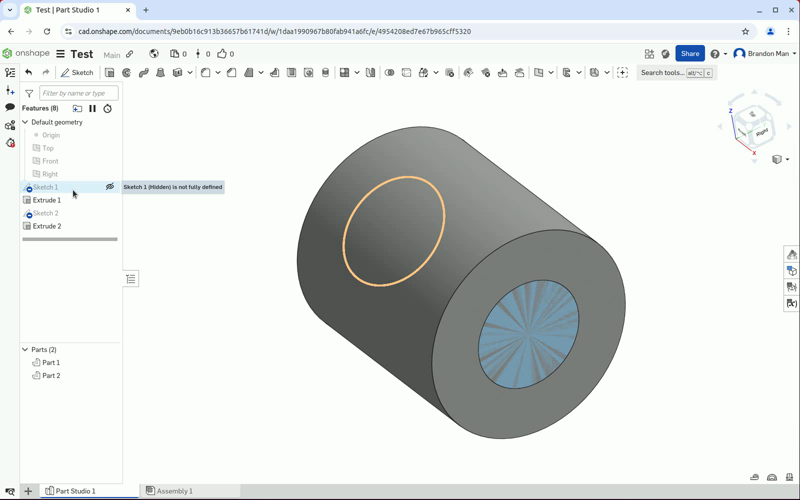
click(73, 189)